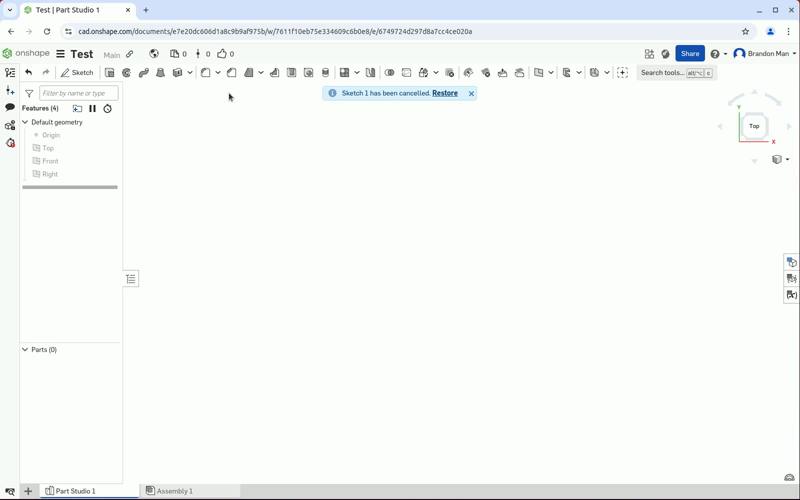
key(shift+h)
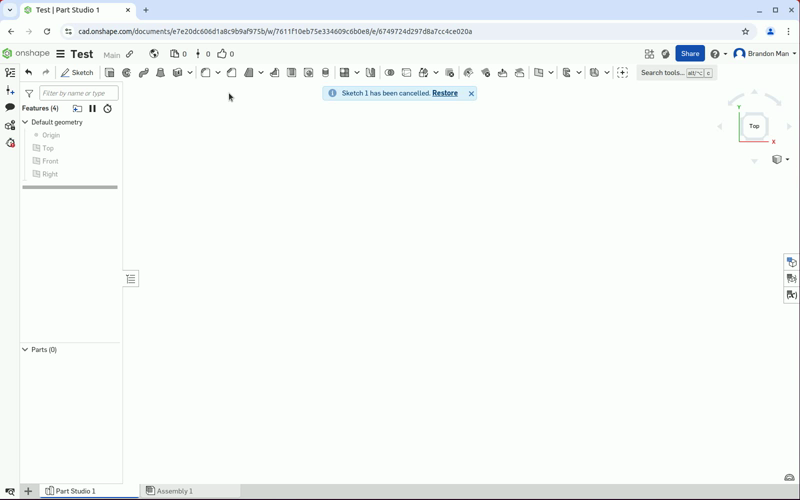
key(shift+s)
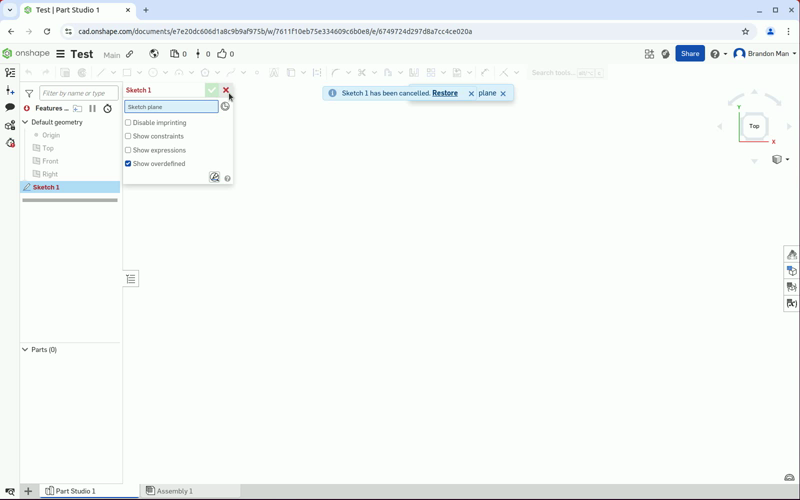
mouse_move(73, 150)
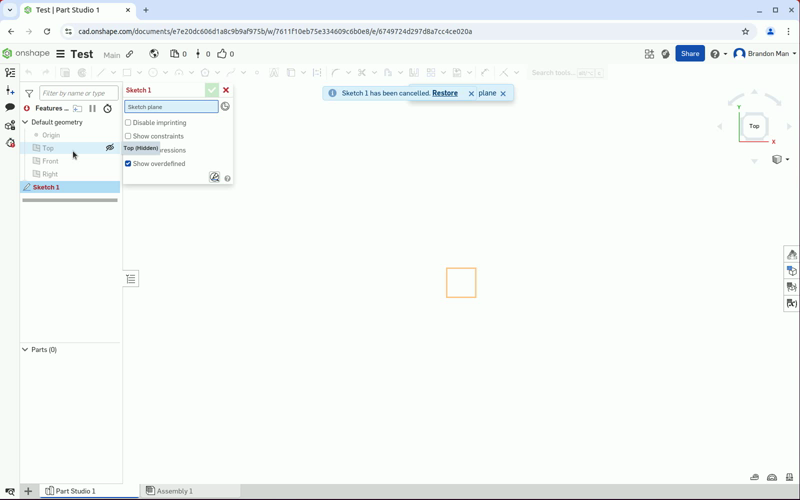
click(73, 150)
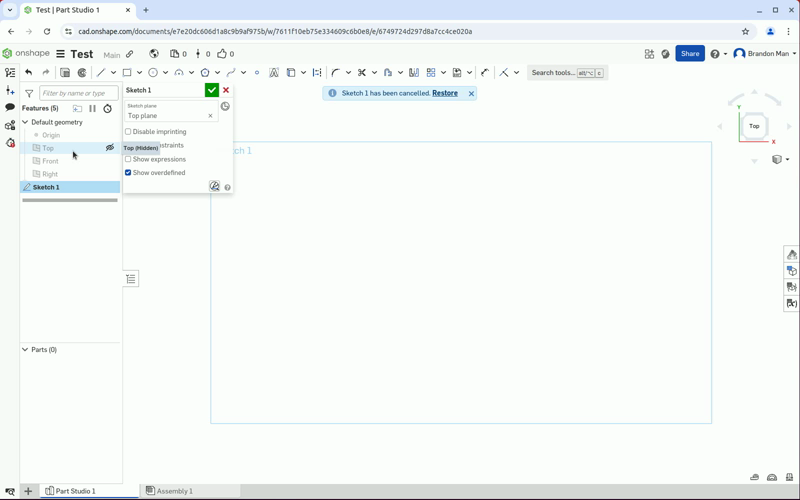
mouse_move(73, 352)
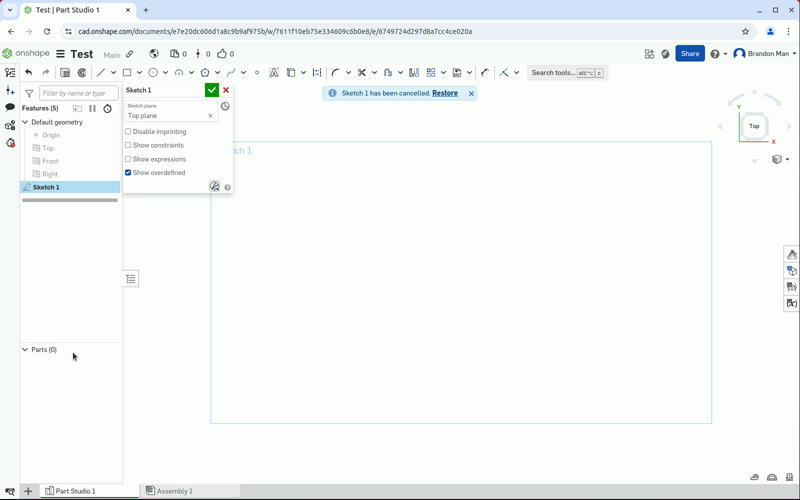
key(y)
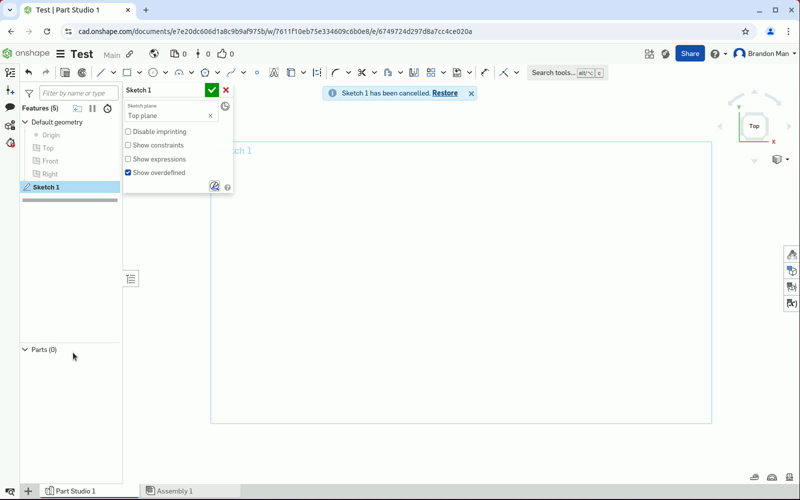
key(c)
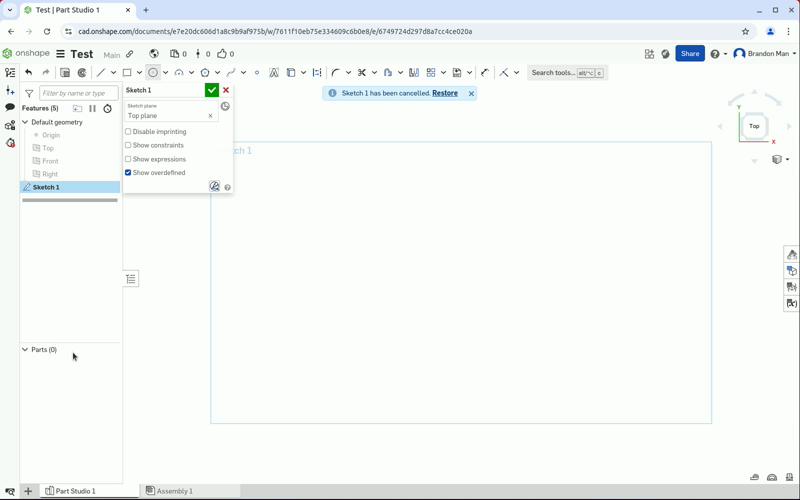
key_down(shift)
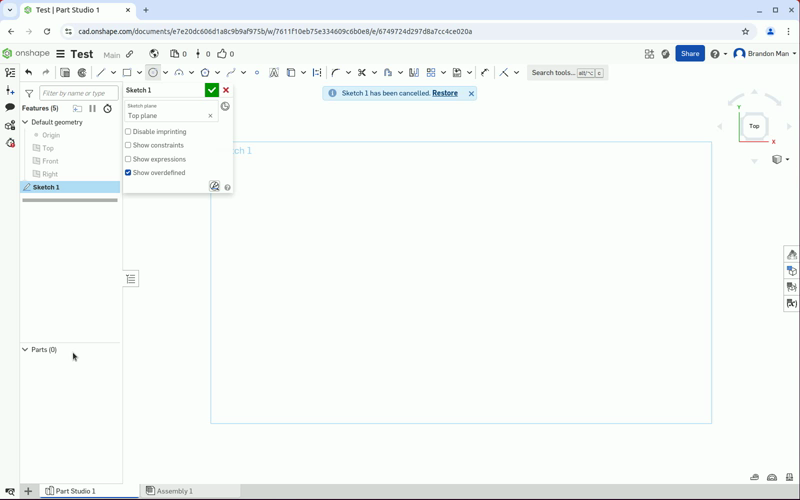
mouse_move(461, 282)
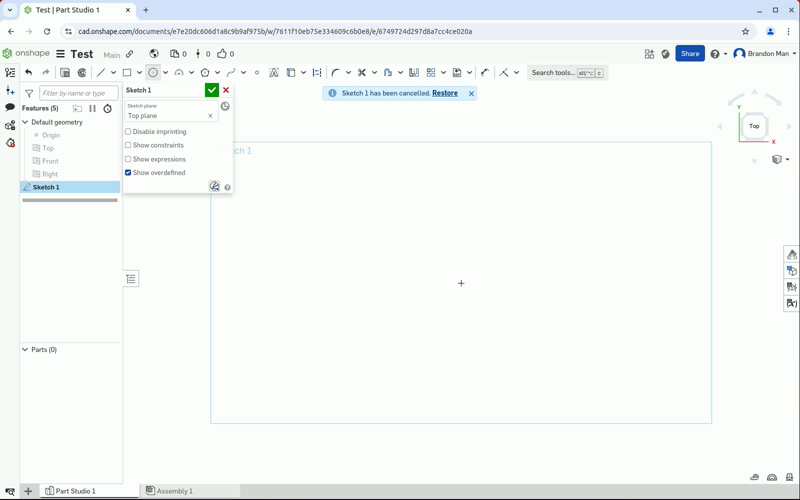
click(461, 282)
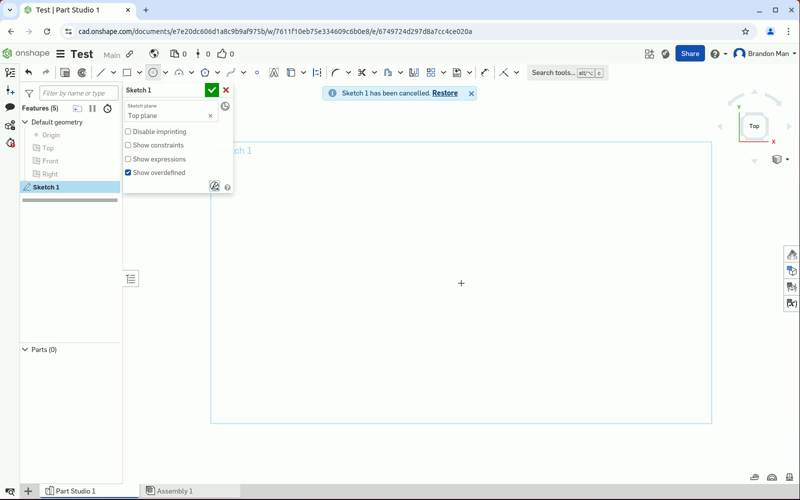
key_up(shift)
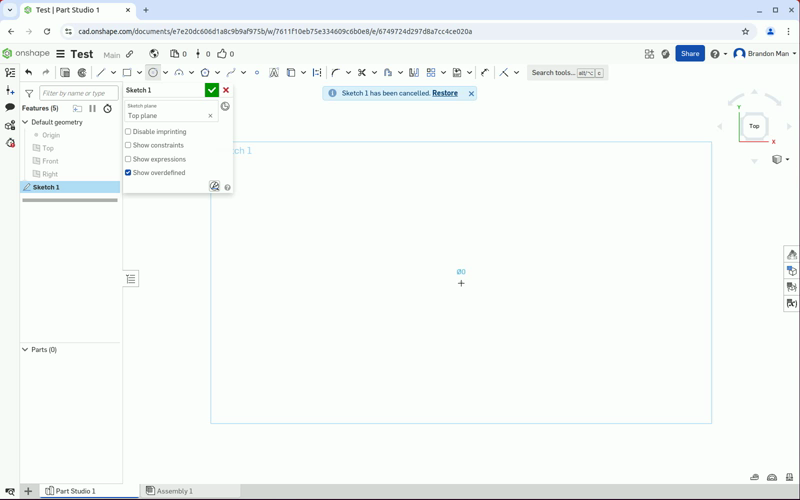
mouse_move(572, 282)
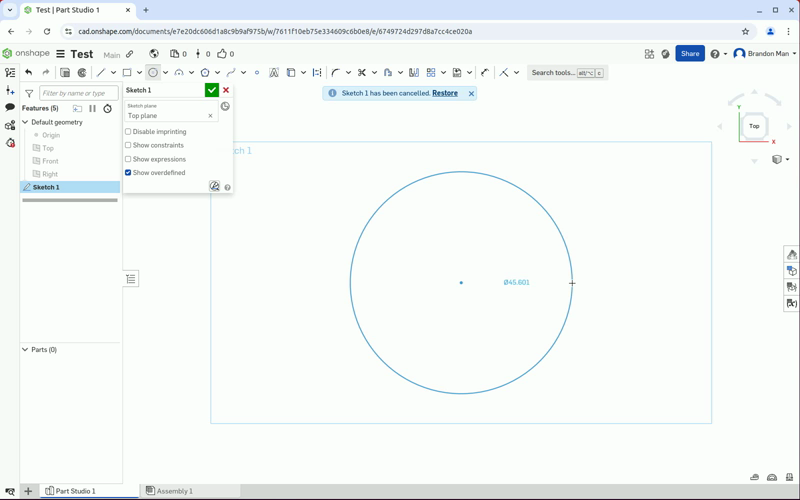
click(572, 282)
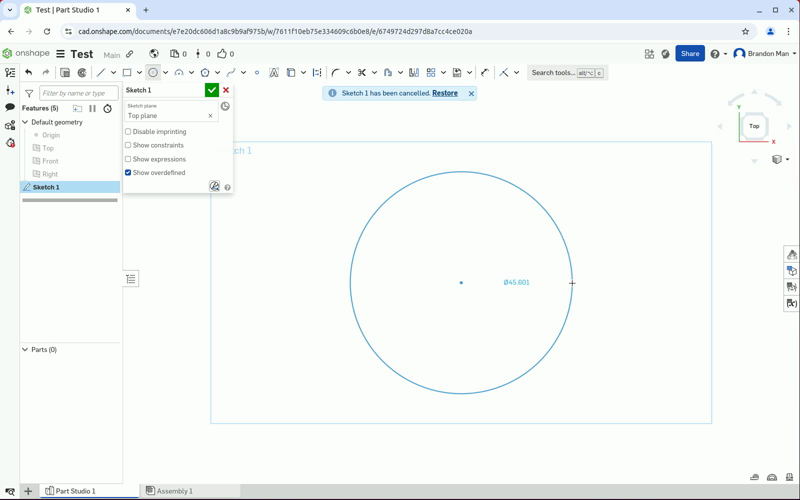
key(esc)
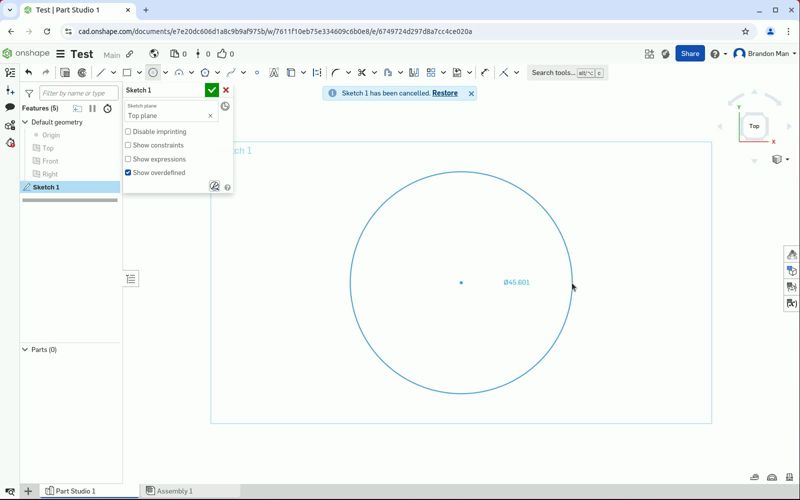
mouse_move(460, 282)
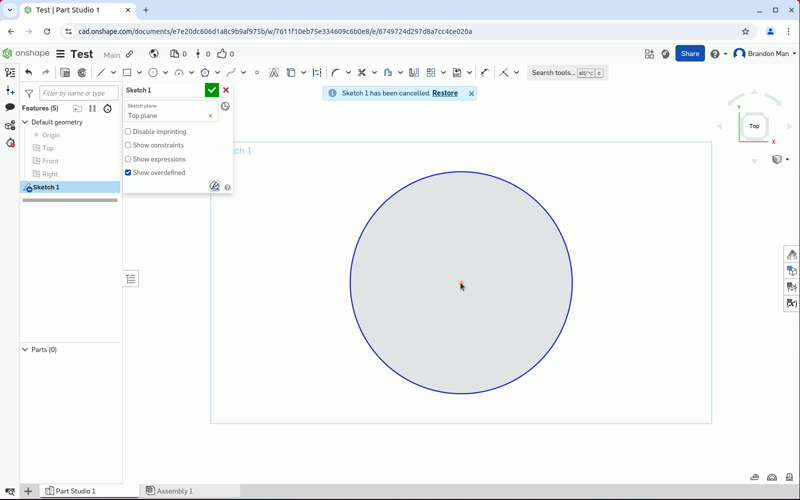
click(460, 282)
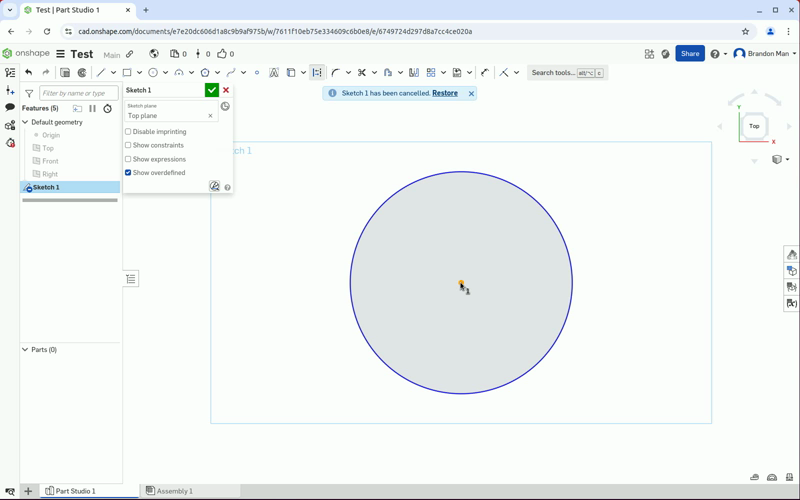
mouse_move(73, 352)
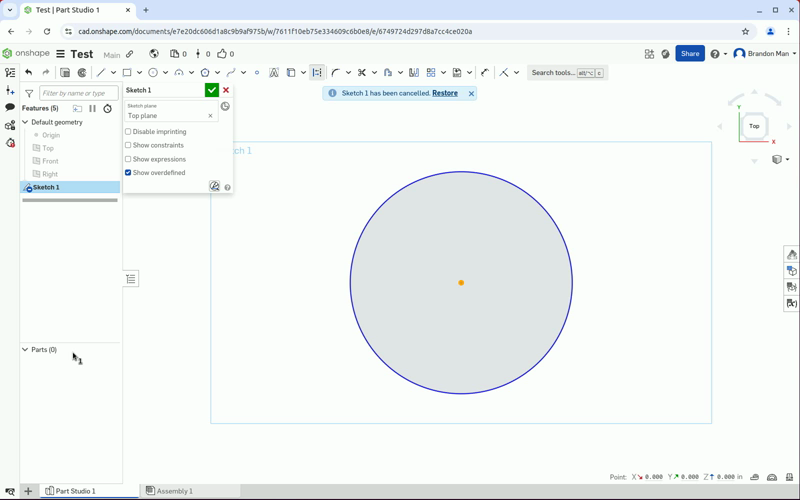
key(shift+y)
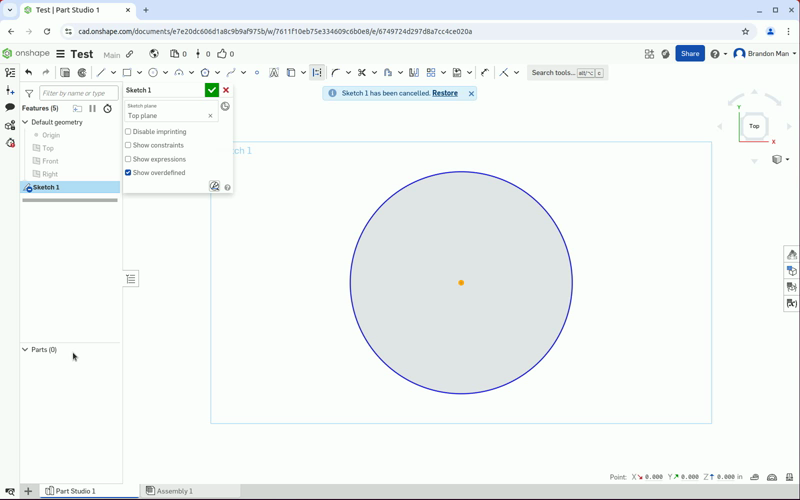
key(shift+e)
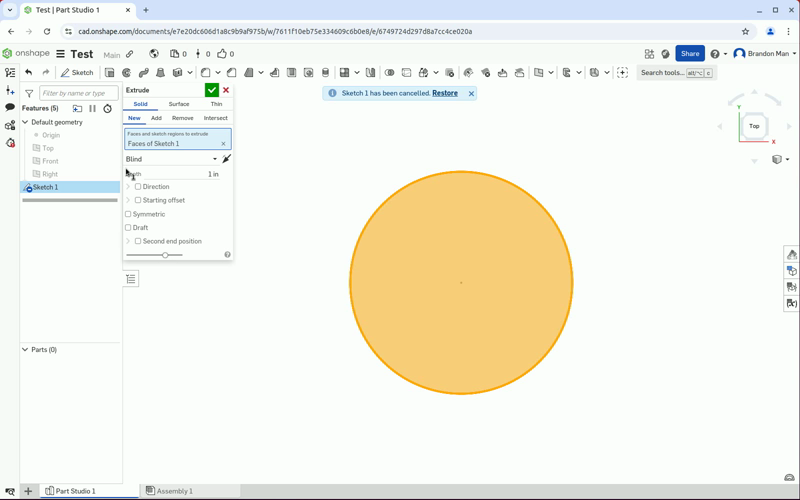
mouse_move(143, 106)
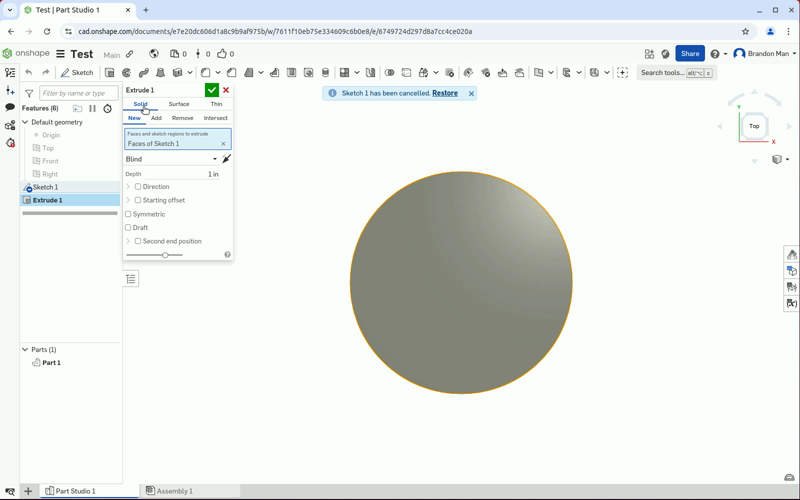
click(143, 106)
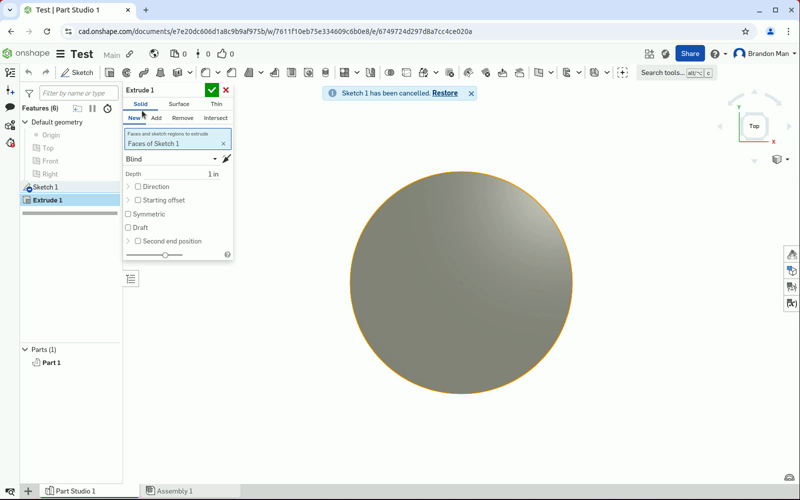
mouse_move(137, 120)
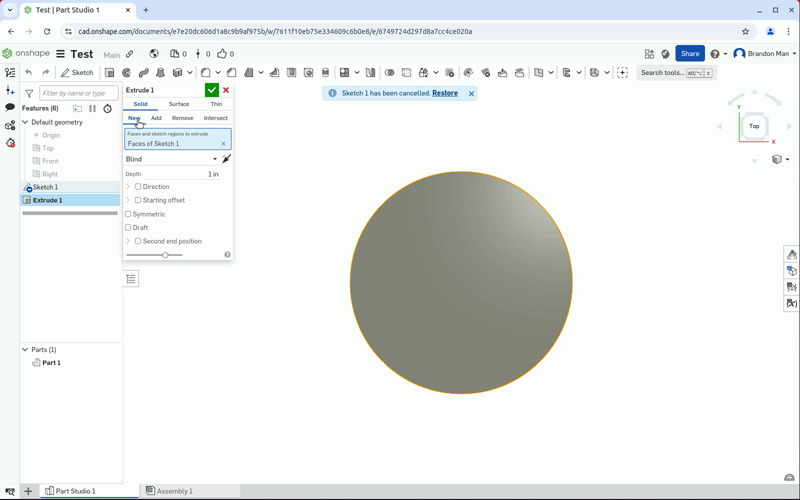
click(137, 120)
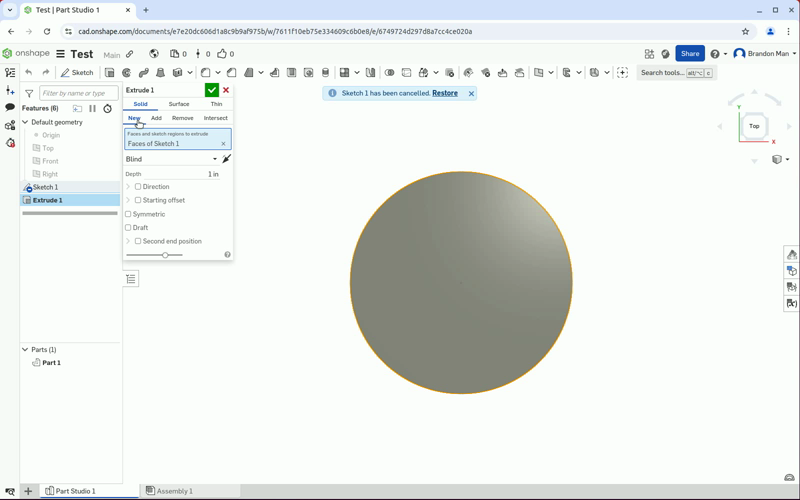
key(tab, 4)
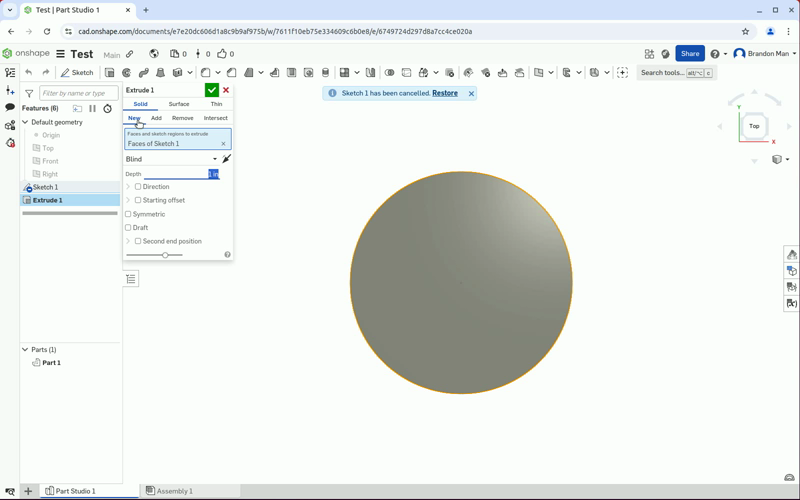
text(4.092)
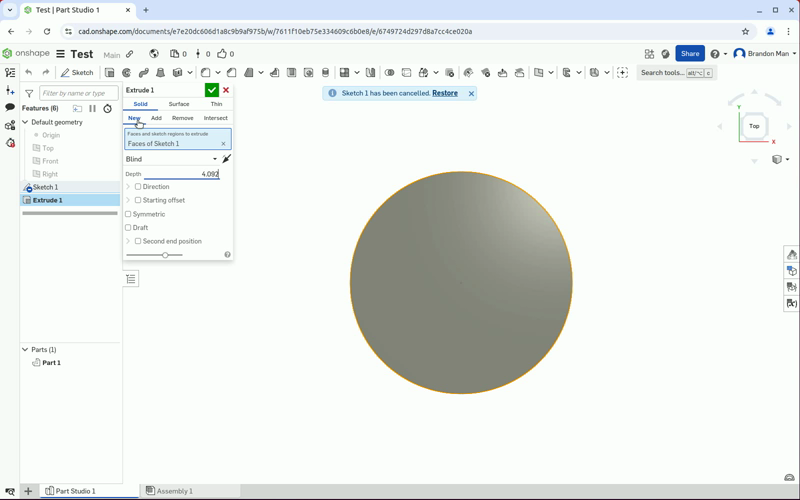
key(enter)
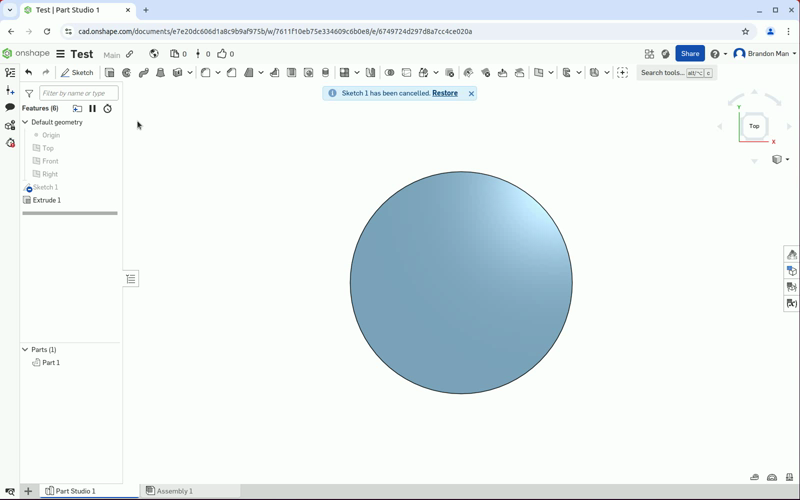
key(shift+h)
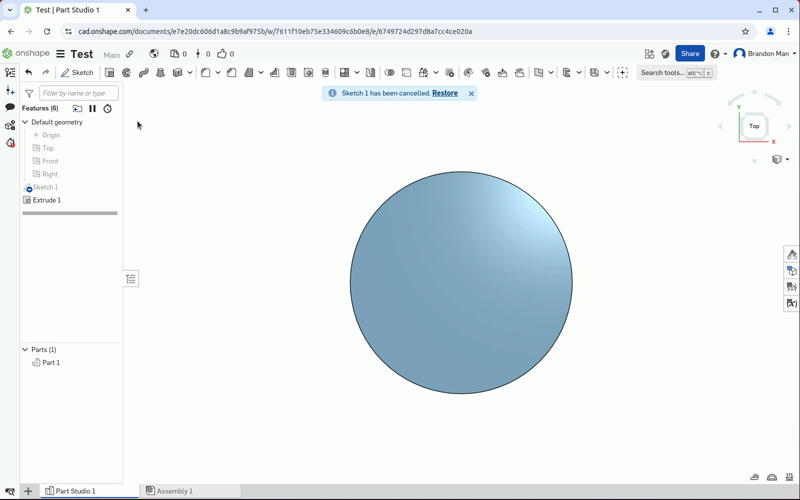
key(shift+h)
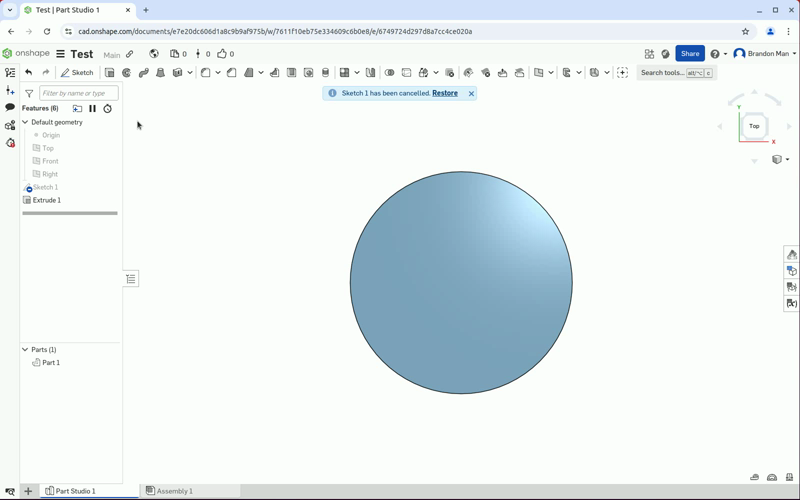
mouse_move(73, 189)
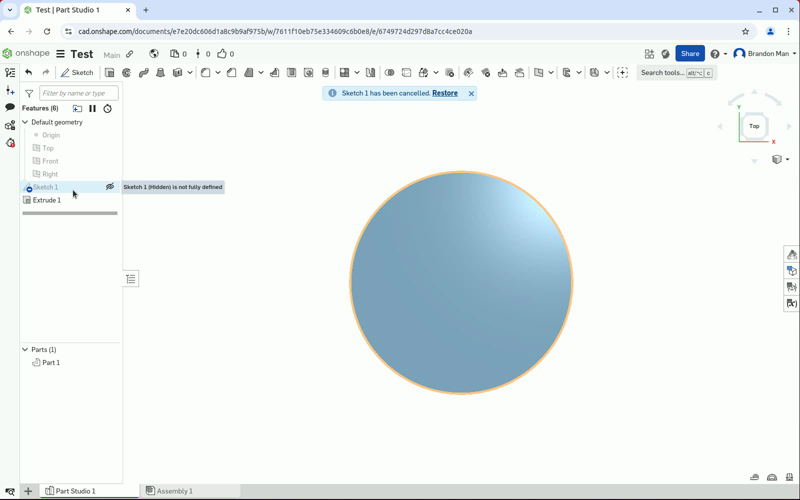
click(73, 189)
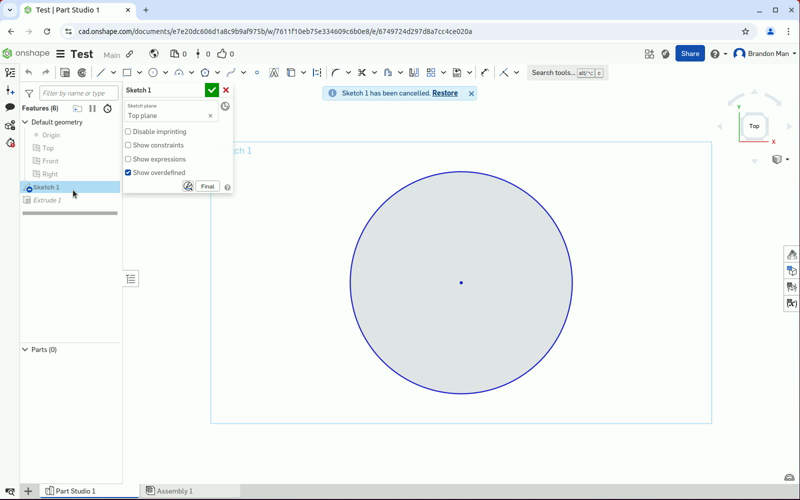
mouse_move(229, 92)
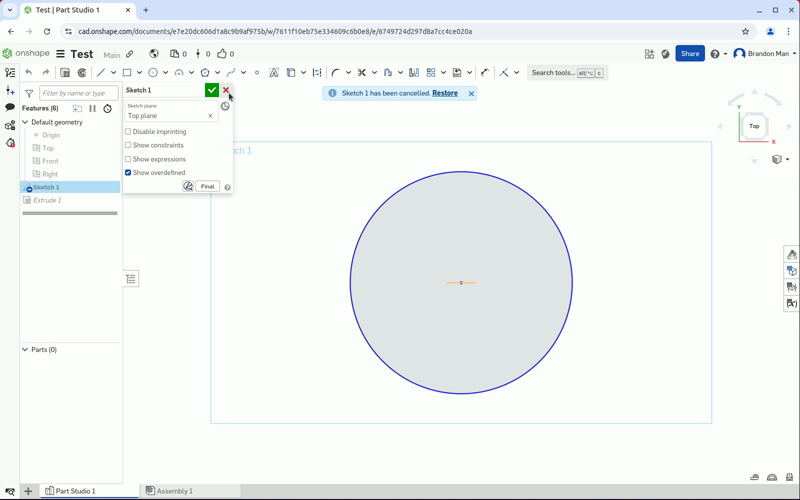
click(229, 92)
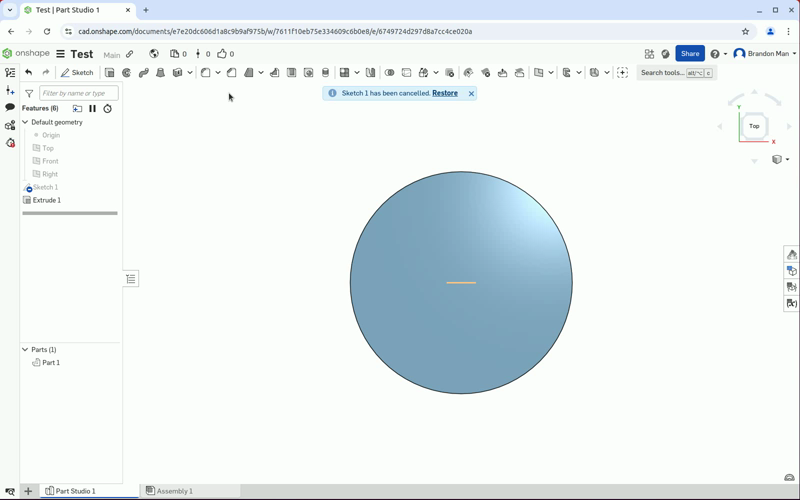
mouse_move(541, 75)
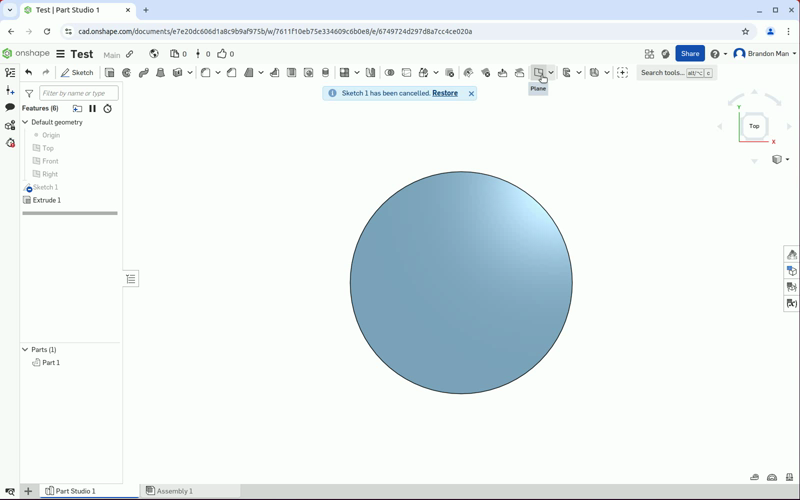
click(541, 75)
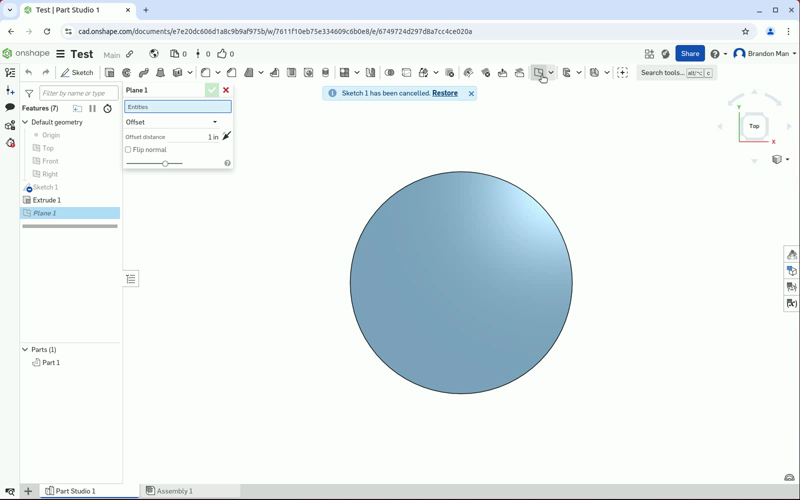
mouse_move(73, 150)
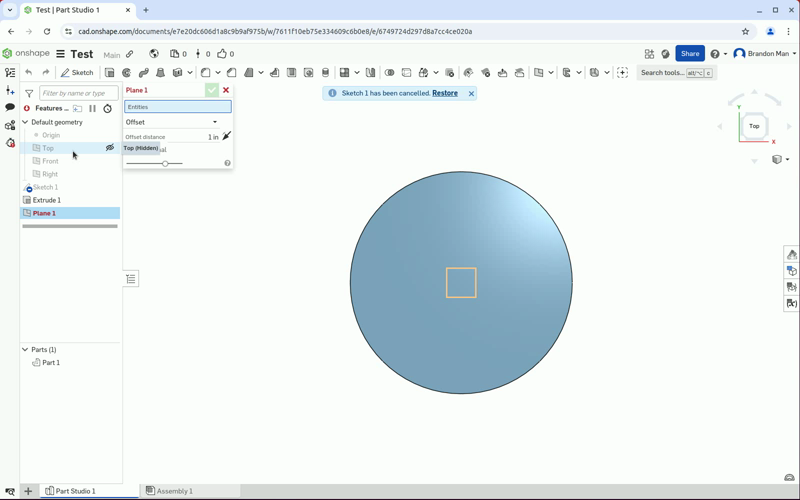
click(73, 150)
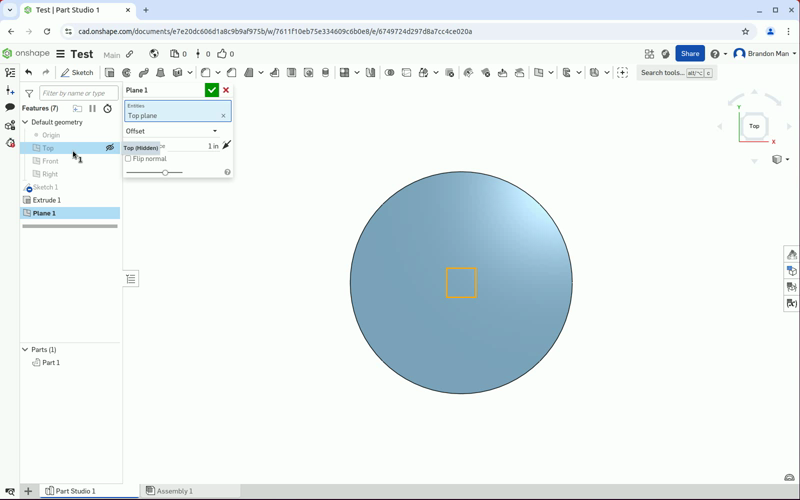
key(tab, 2)
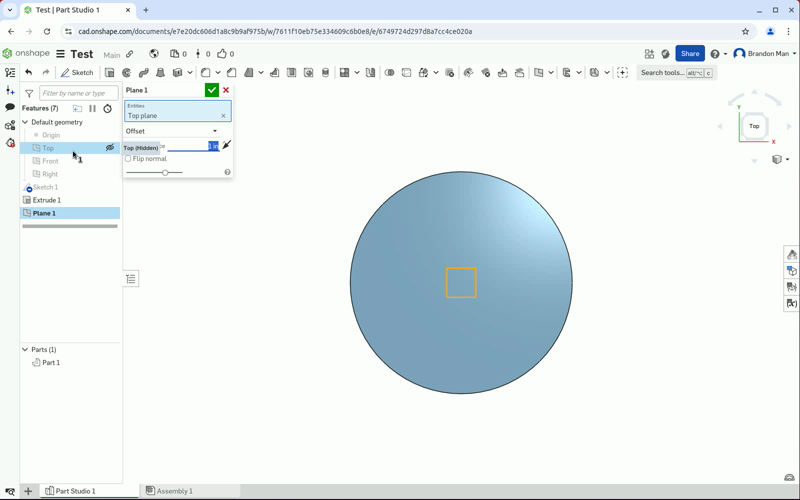
text(4.098)
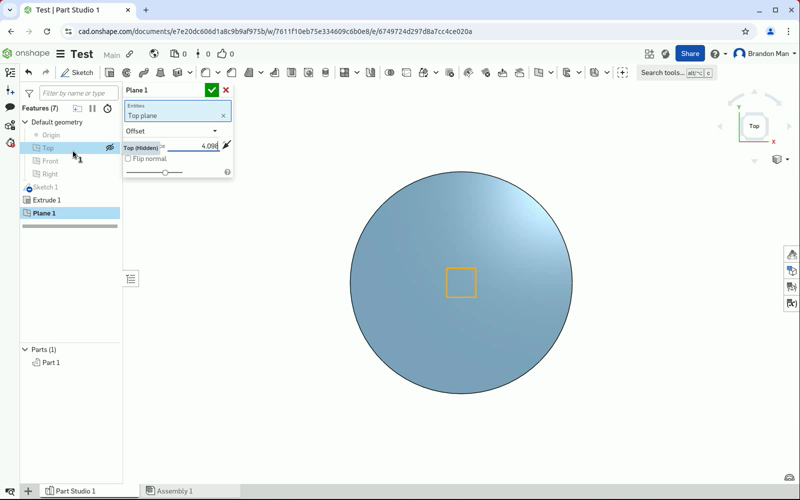
key(enter, 2)
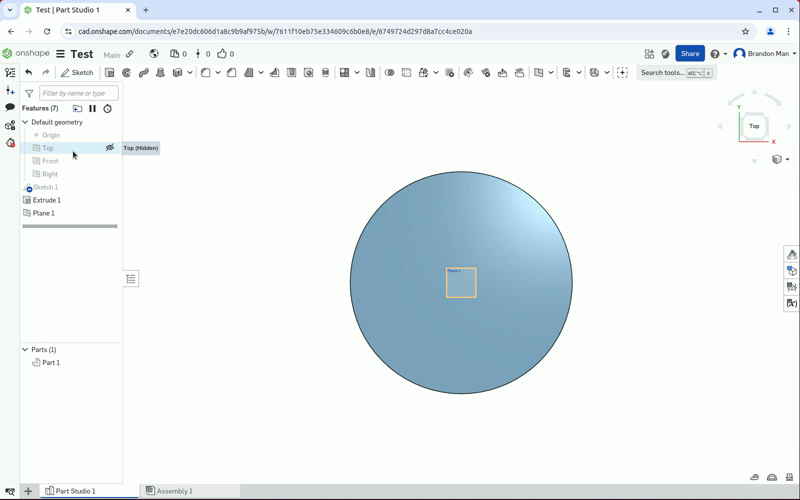
key(shift+s)
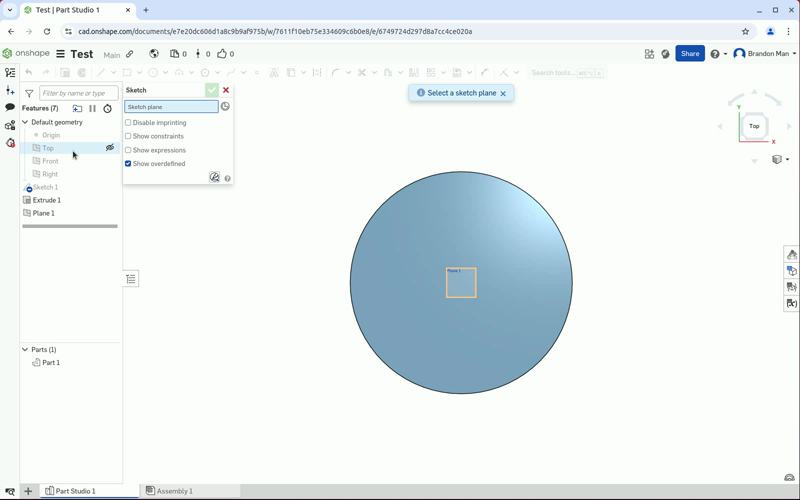
mouse_move(73, 215)
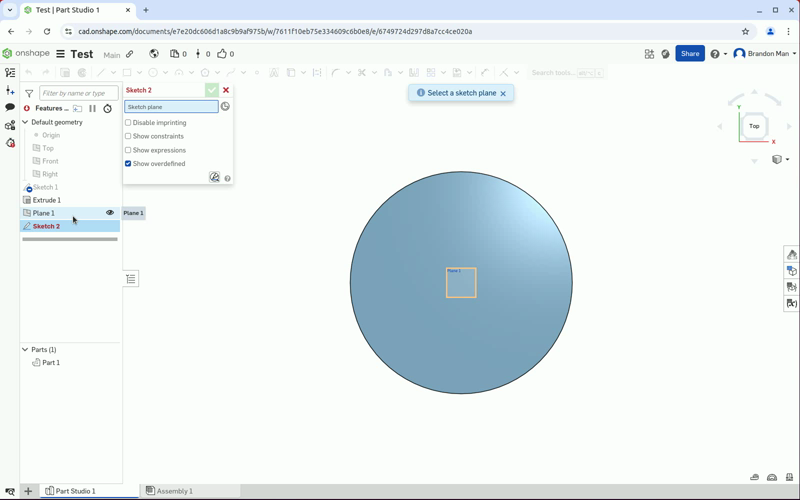
click(73, 215)
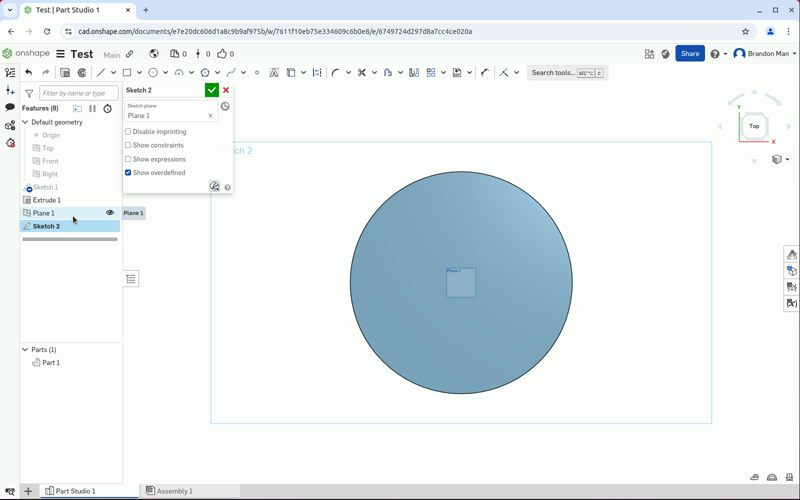
mouse_move(73, 352)
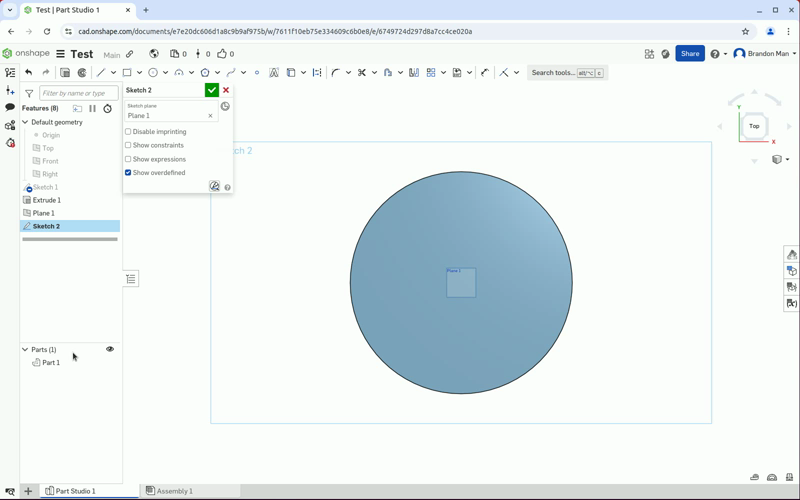
key(y)
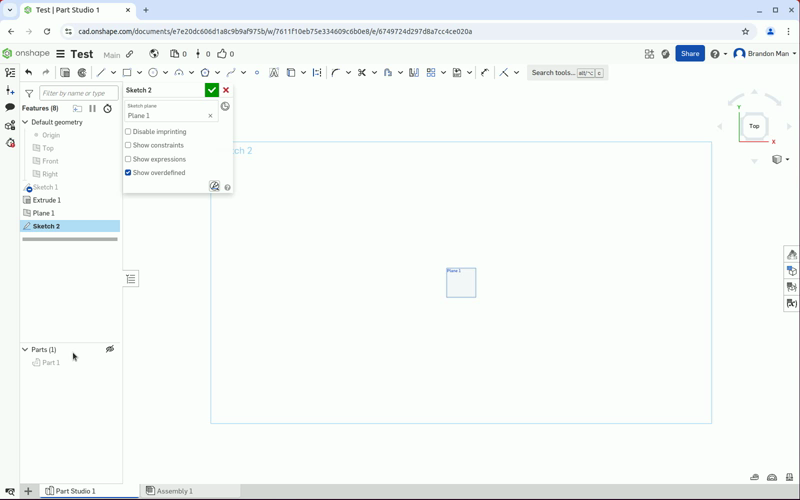
key(c)
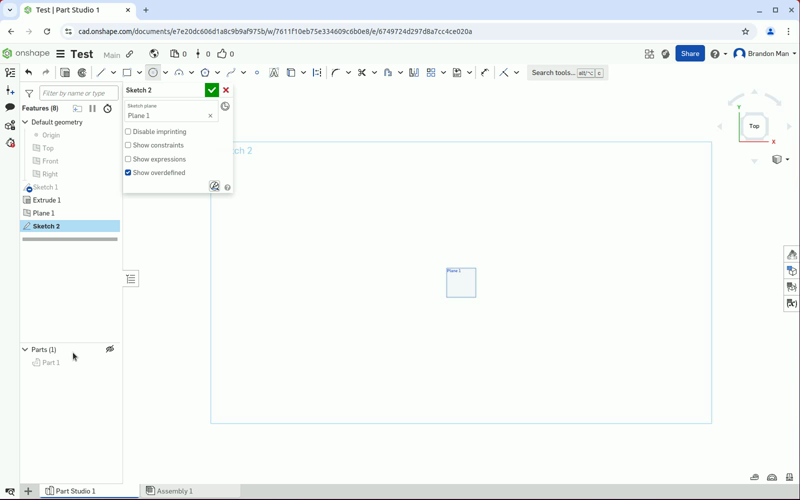
key_down(shift)
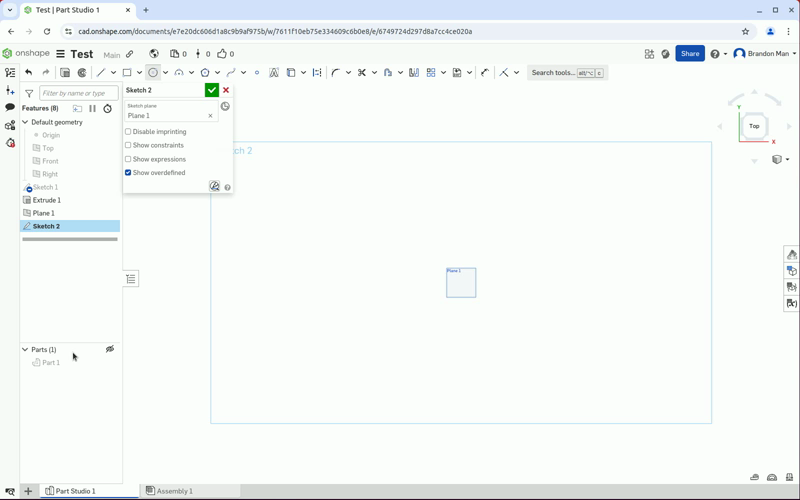
mouse_move(461, 282)
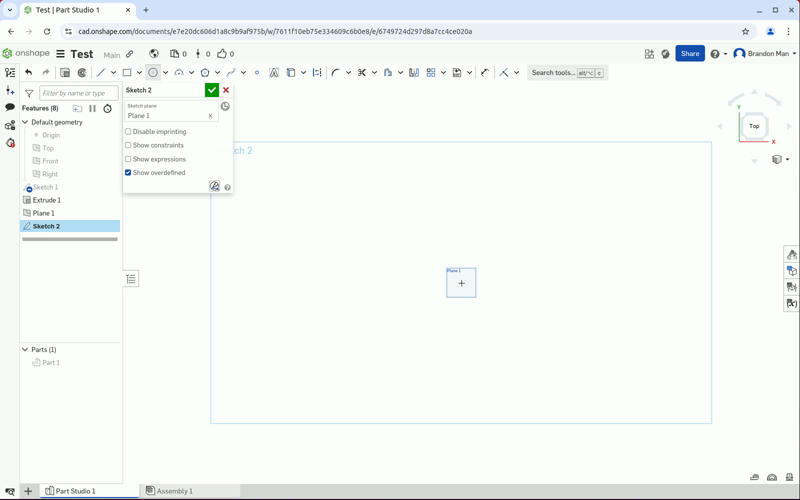
click(461, 282)
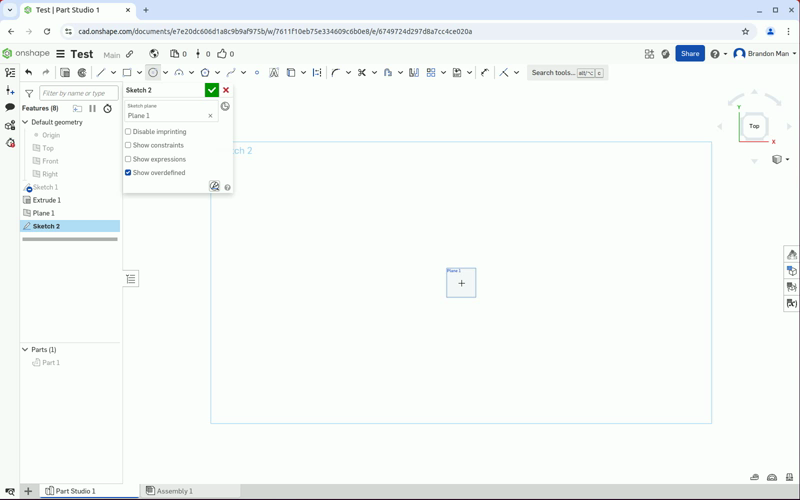
key_up(shift)
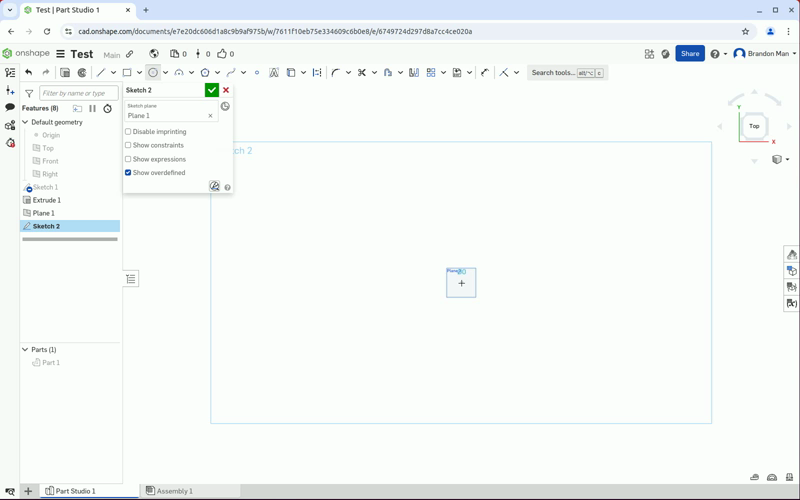
mouse_move(495, 282)
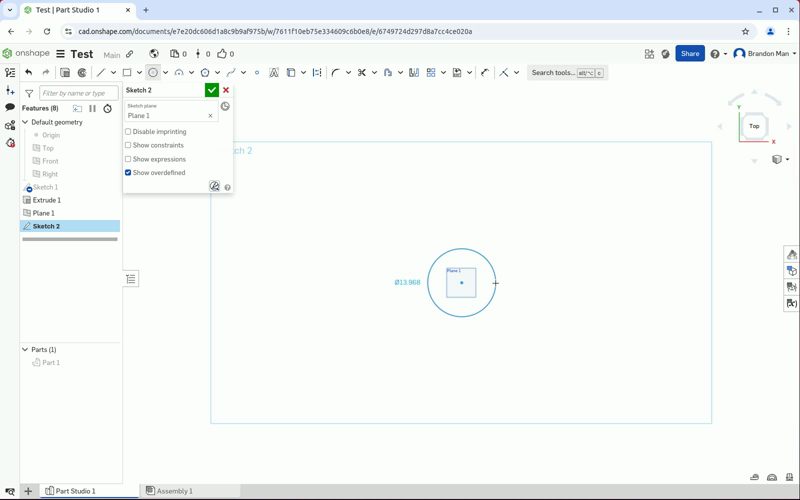
click(495, 282)
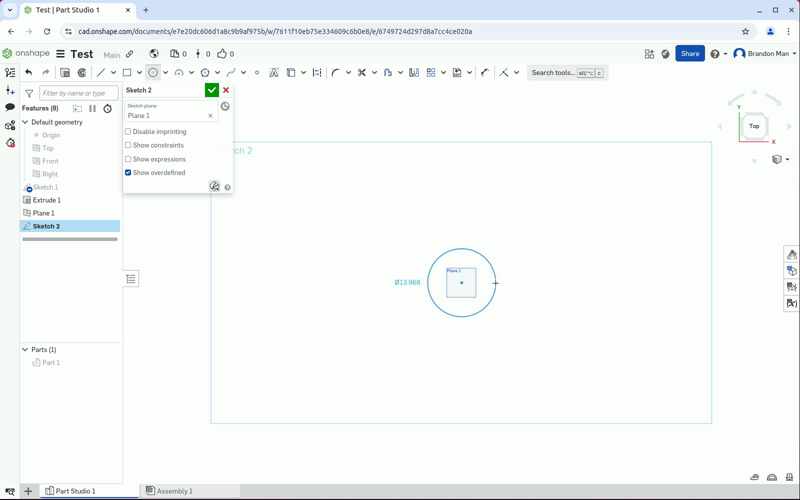
key(esc)
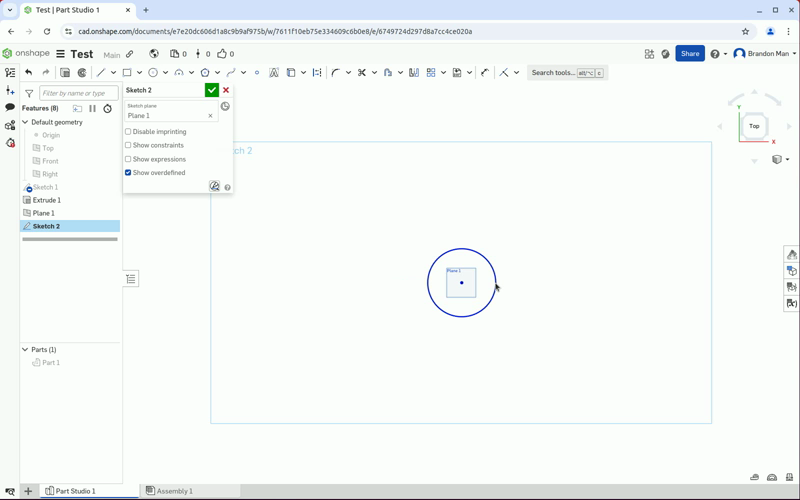
mouse_move(462, 253)
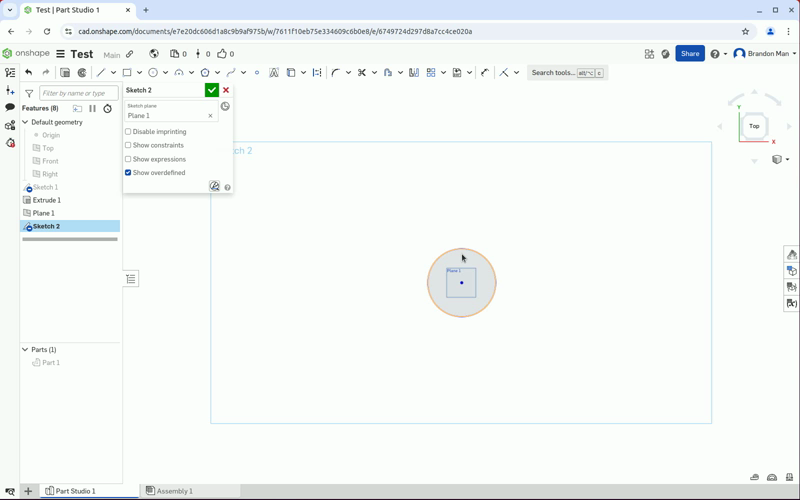
click(462, 253)
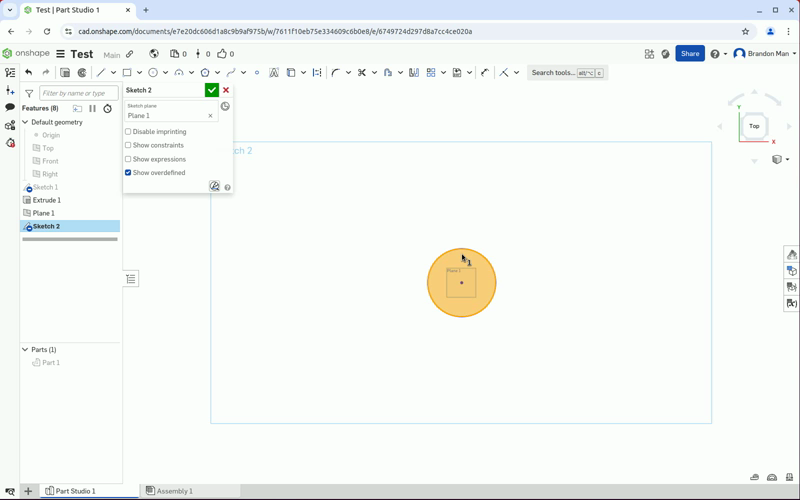
mouse_move(73, 352)
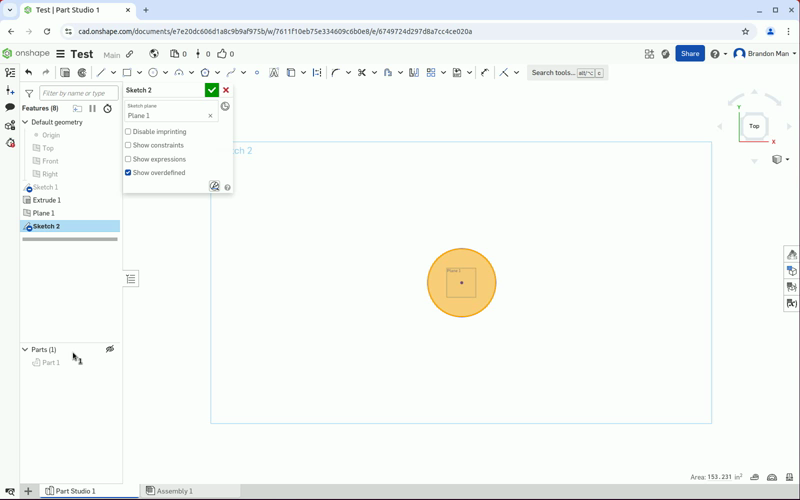
key(shift+y)
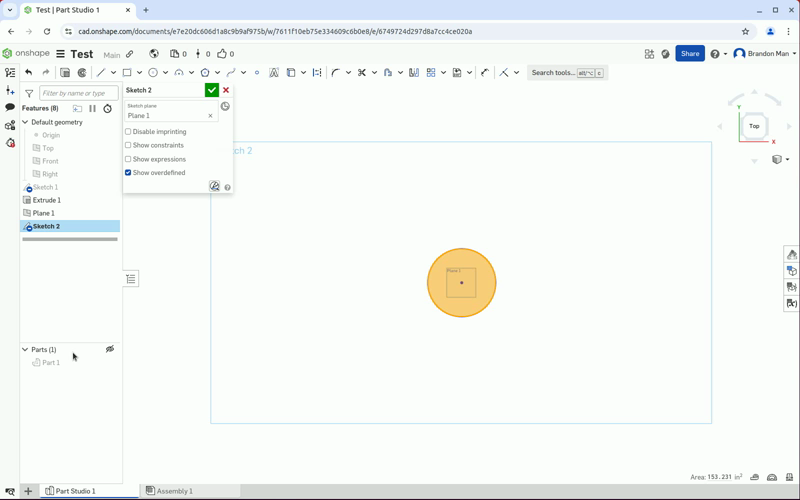
key(shift+e)
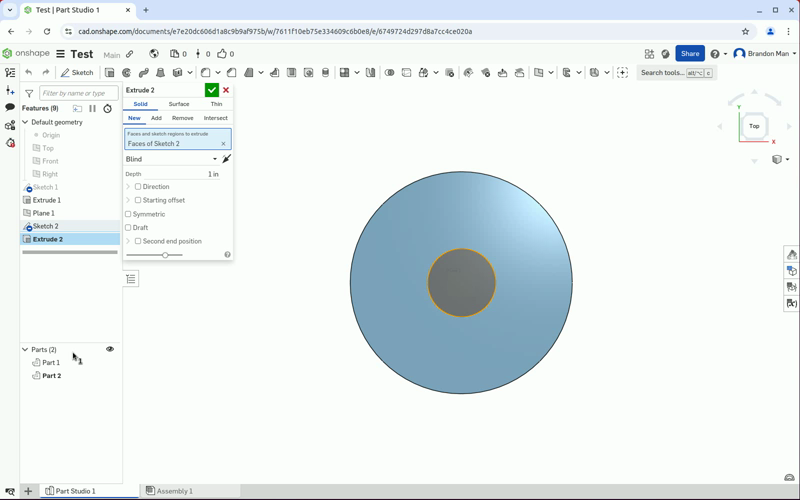
mouse_move(143, 106)
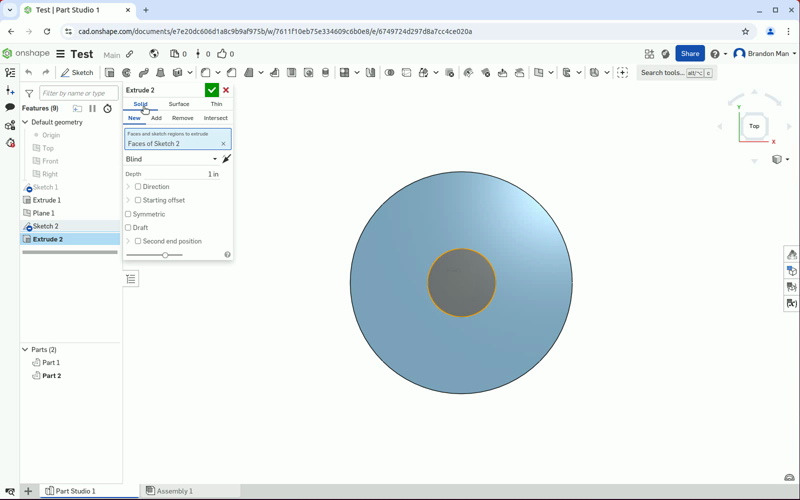
click(143, 106)
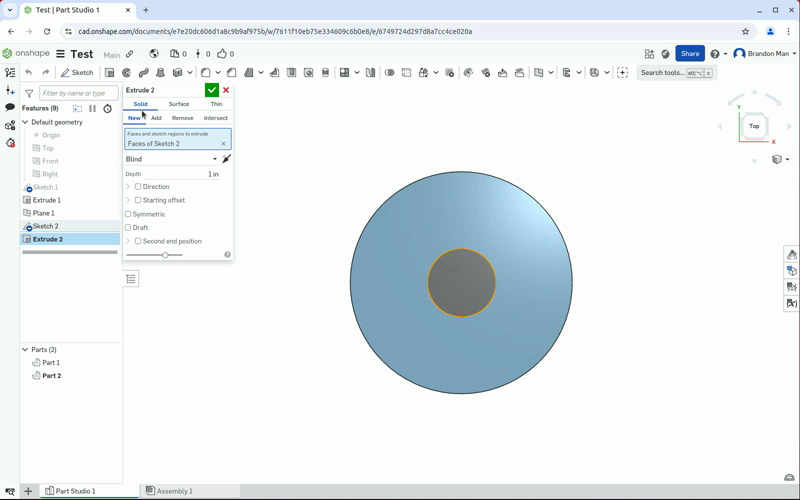
mouse_move(137, 120)
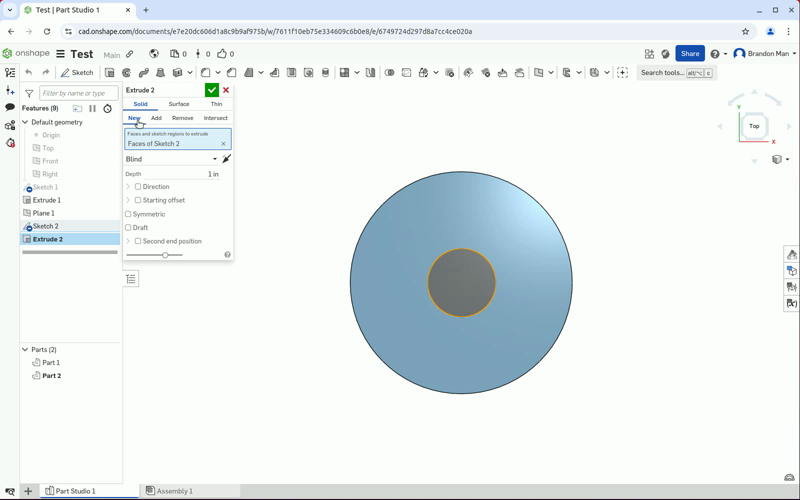
click(137, 120)
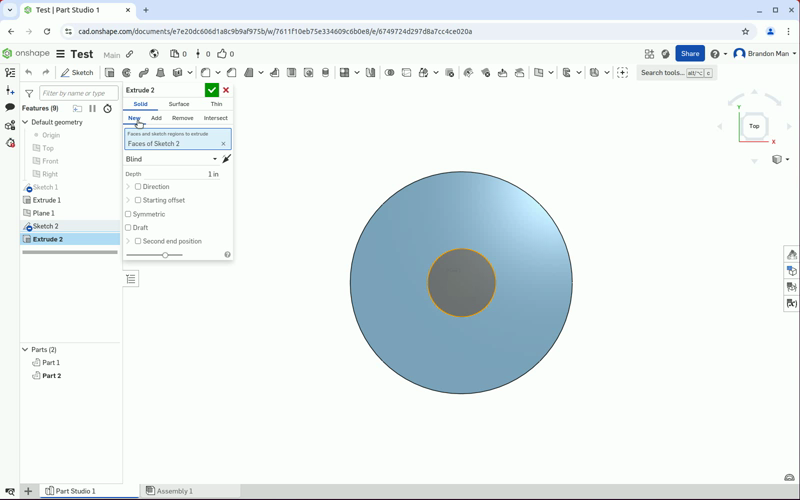
key(tab, 4)
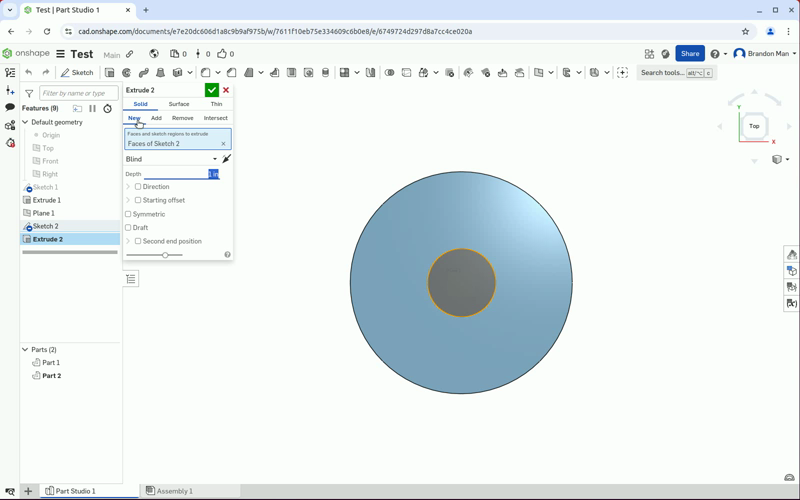
text(12.517)
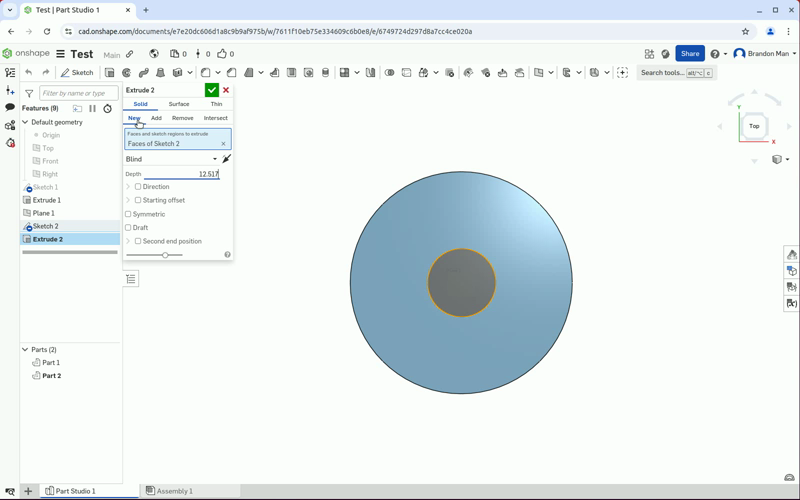
key(enter)
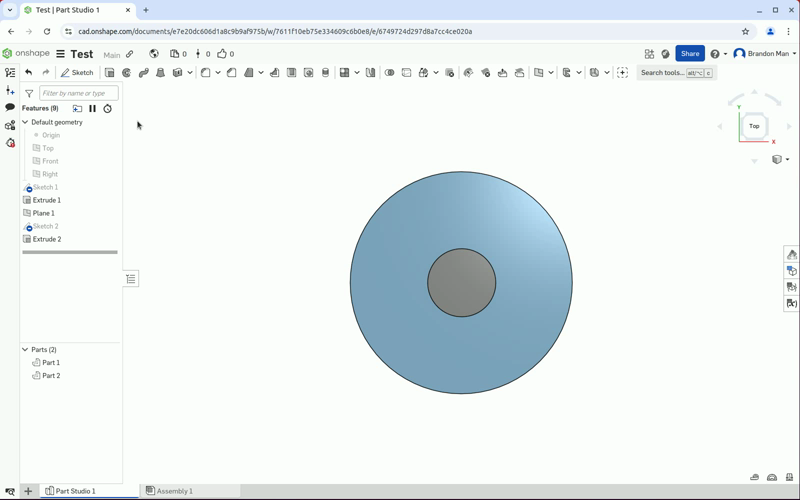
key(shift+h)
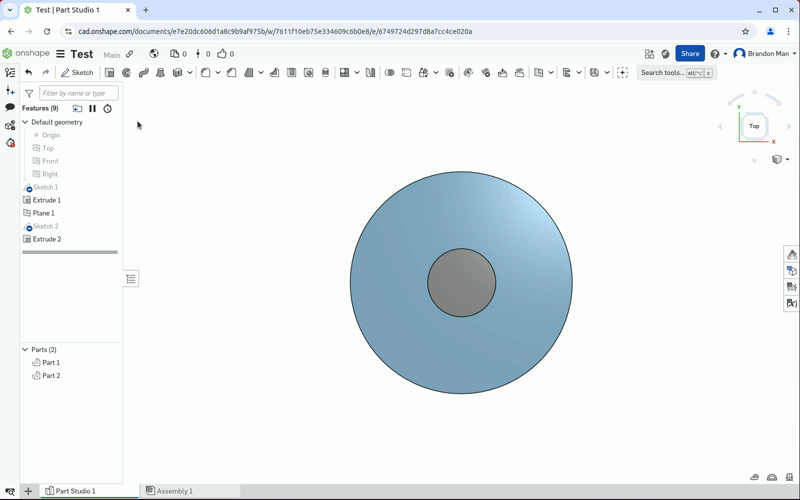
key(shift+h)
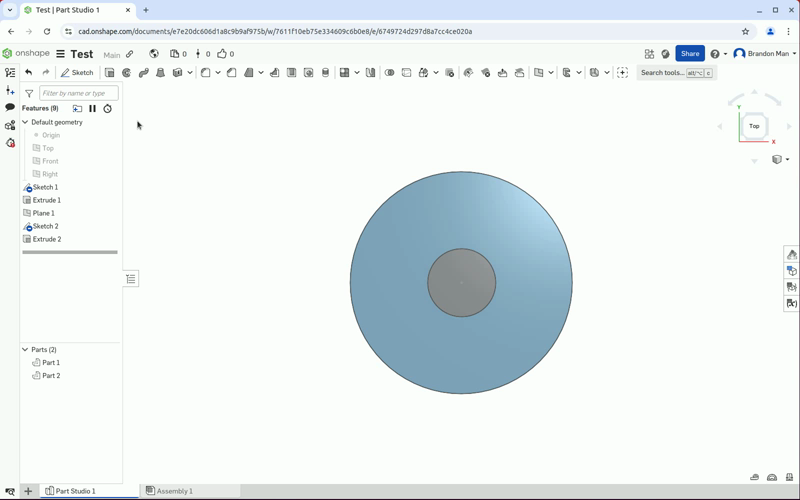
key(shift+7)
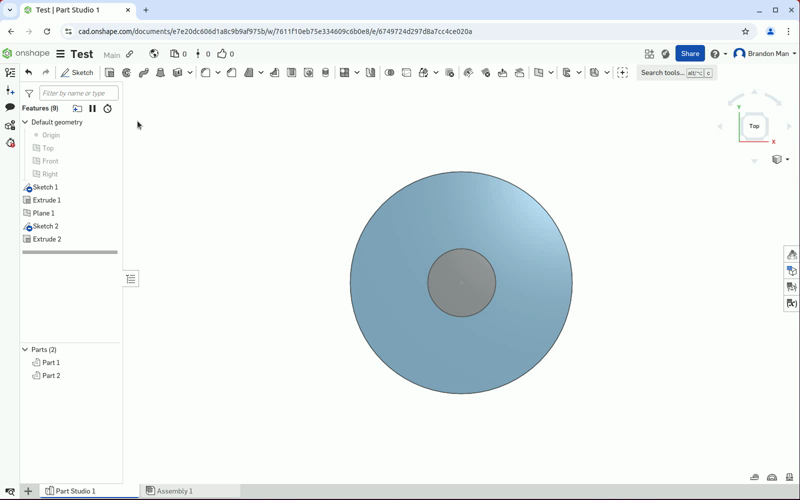
key(up, 3)
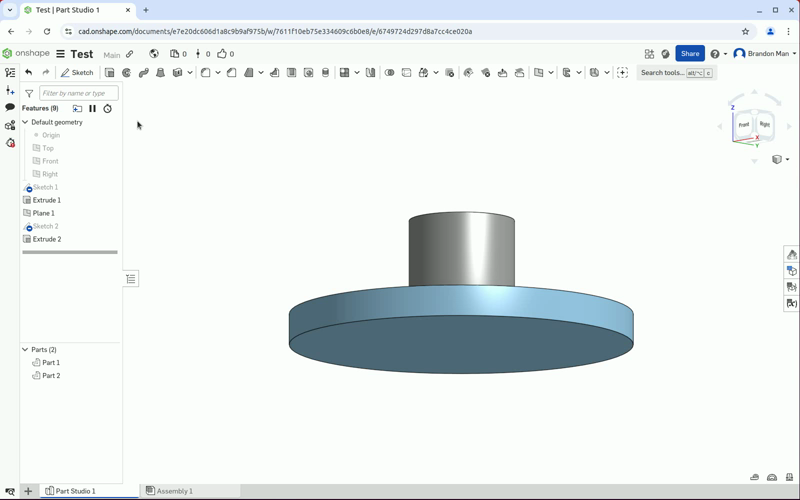
key(left, 3)
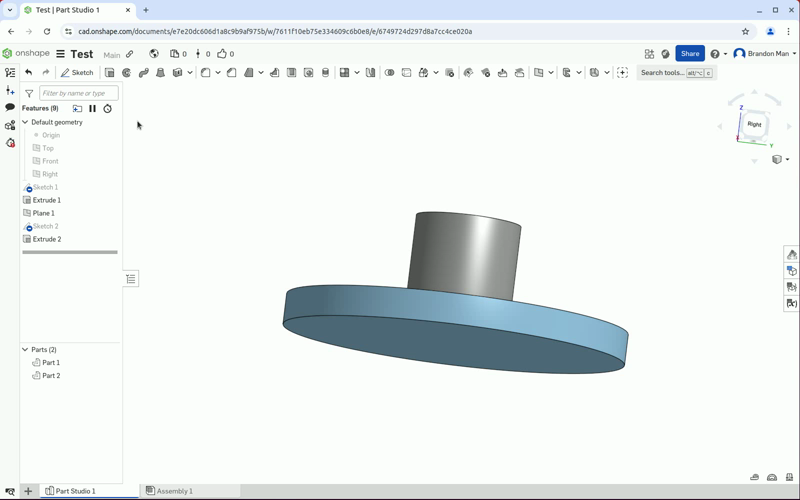
key(right, 3)
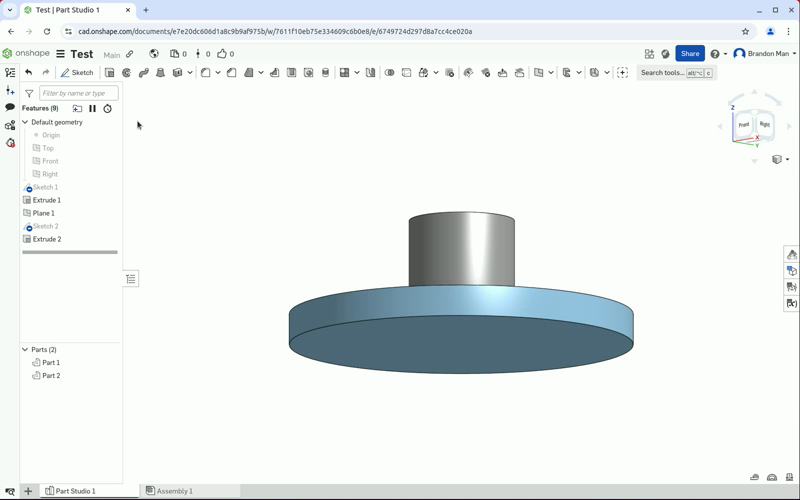
key(down, 3)
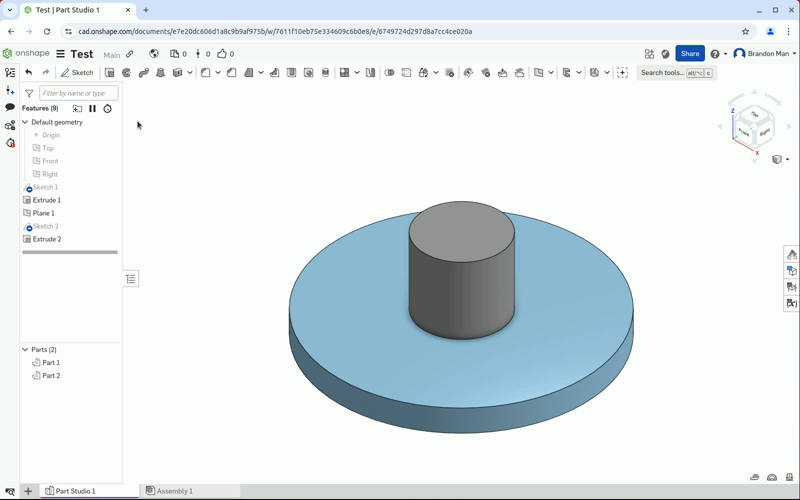
mouse_move(73, 189)
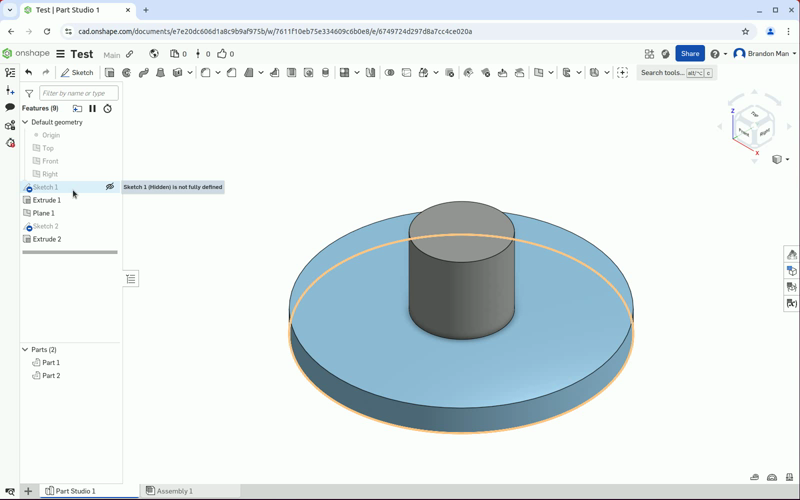
click(73, 189)